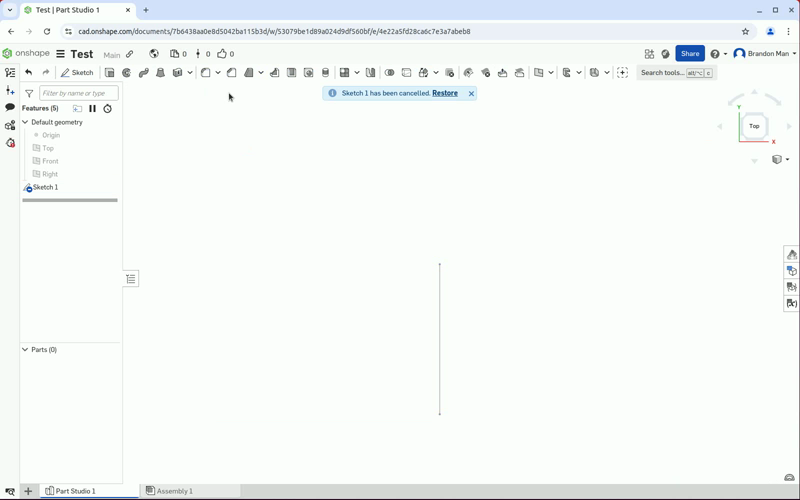
key(shift+h)
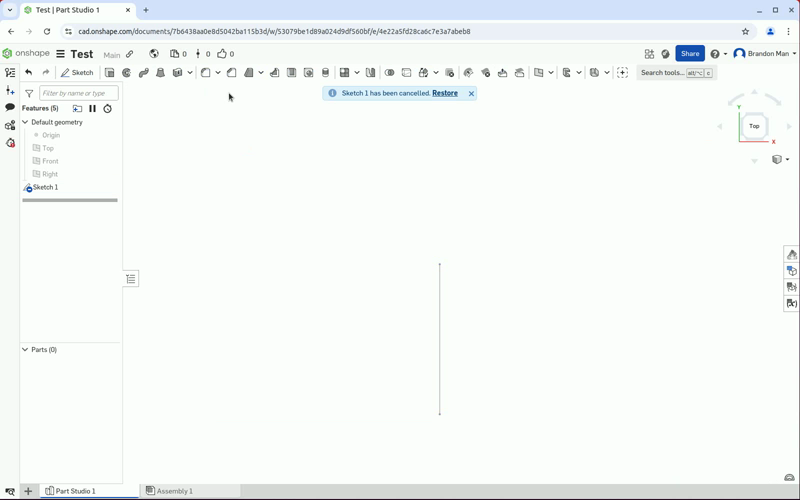
key(shift+s)
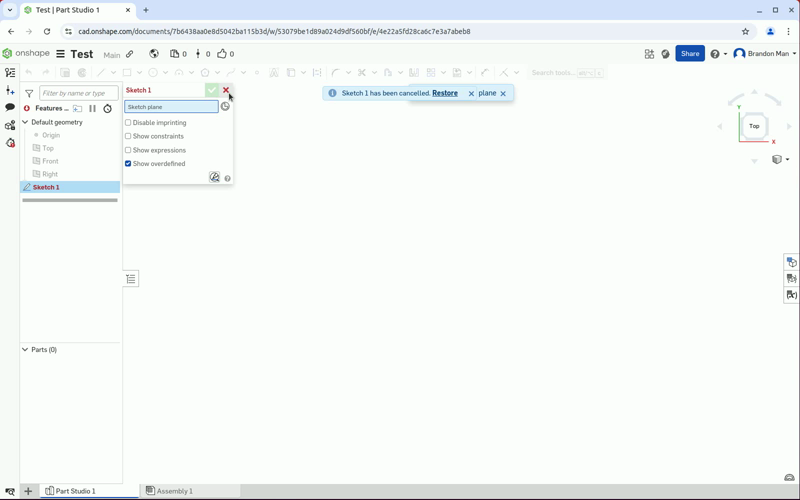
mouse_move(73, 150)
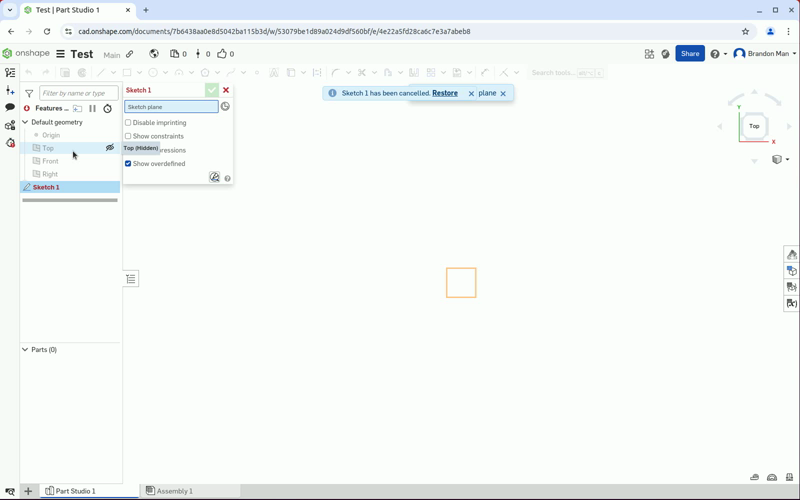
click(73, 150)
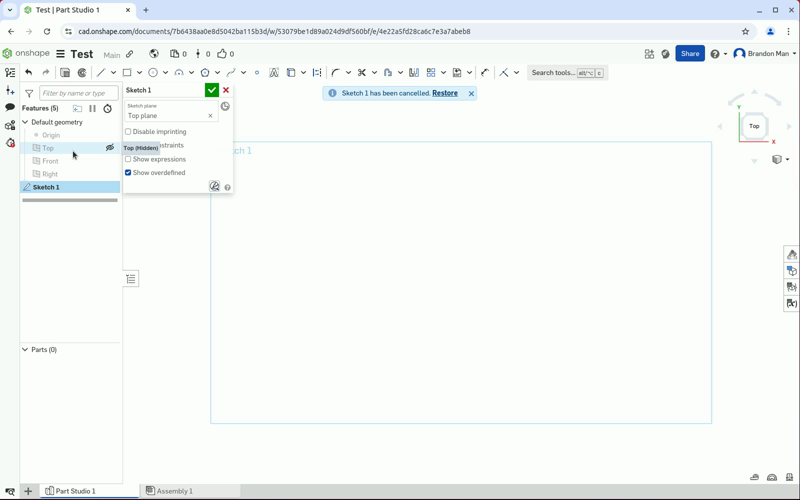
mouse_move(73, 352)
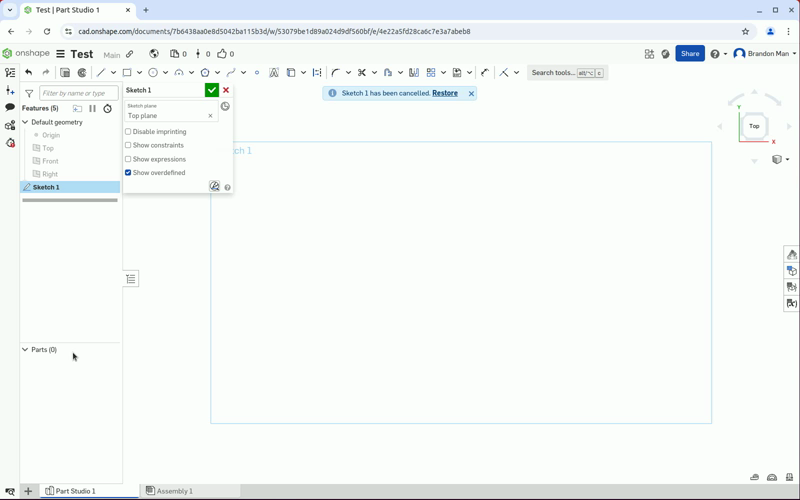
key(y)
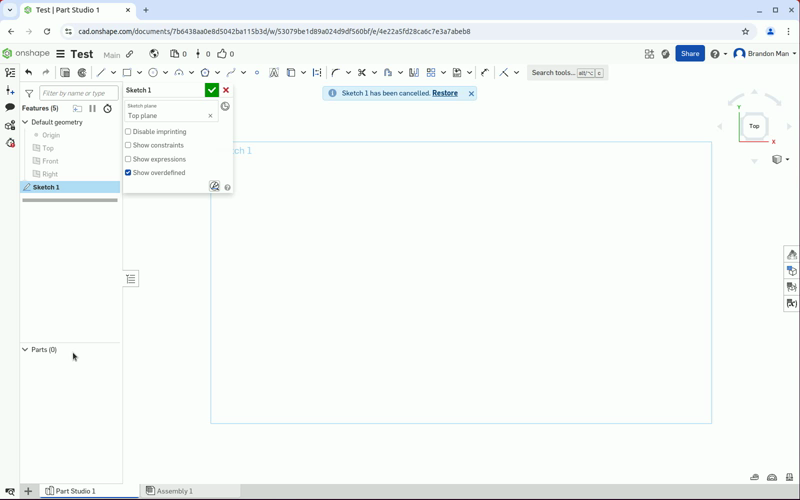
key(c)
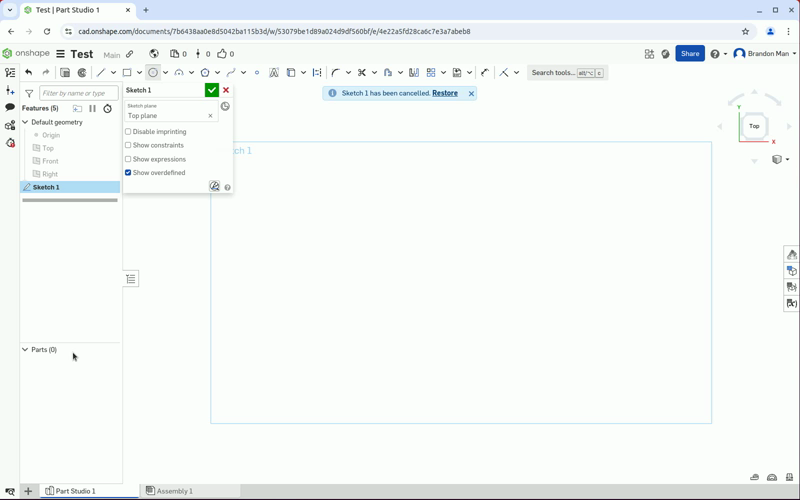
key_down(shift)
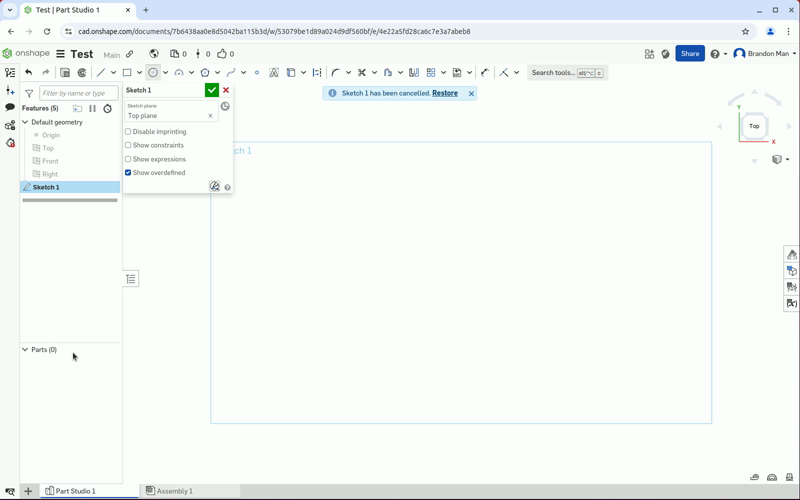
mouse_move(461, 282)
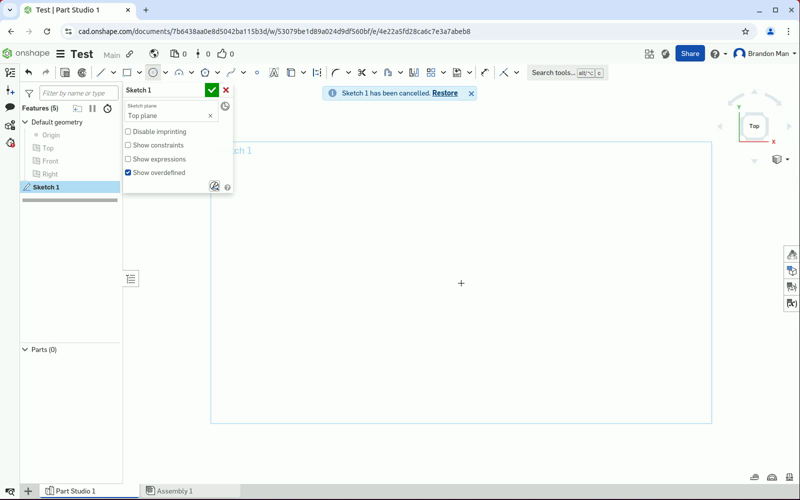
click(461, 282)
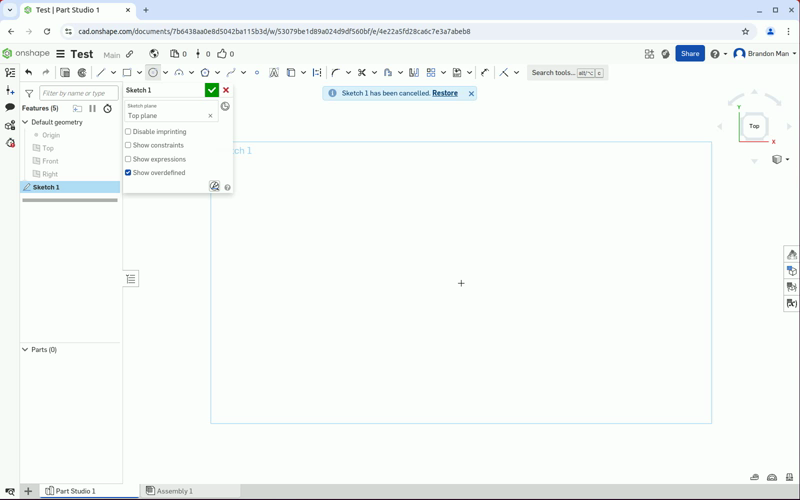
key_up(shift)
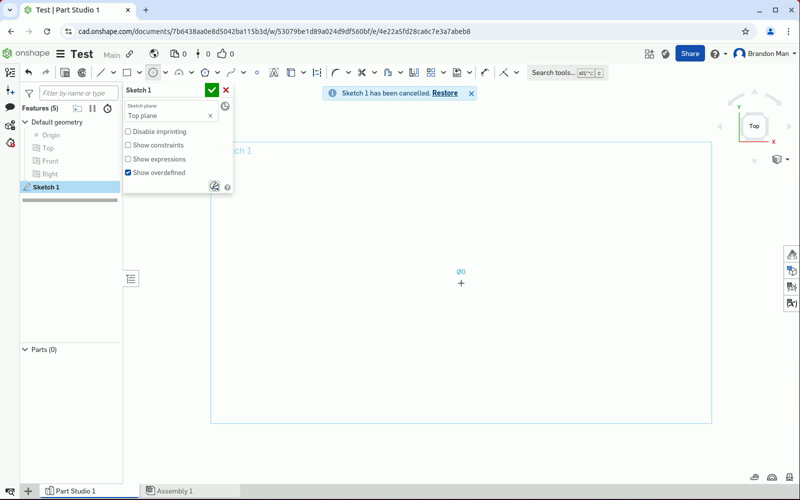
mouse_move(574, 282)
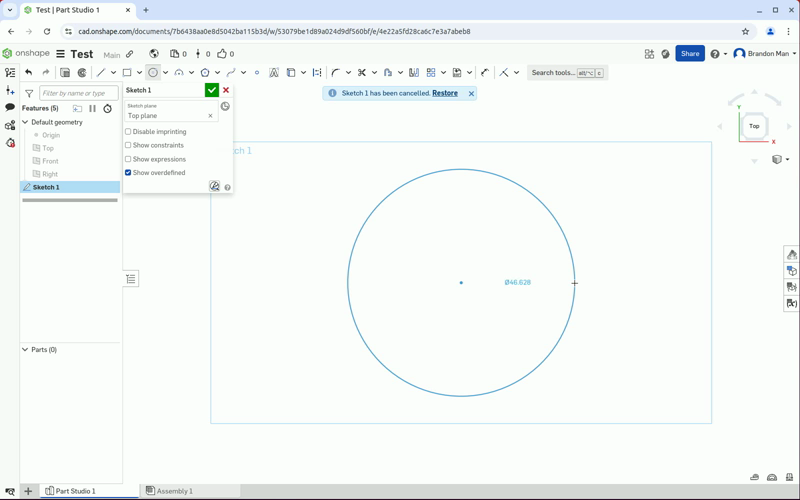
click(574, 282)
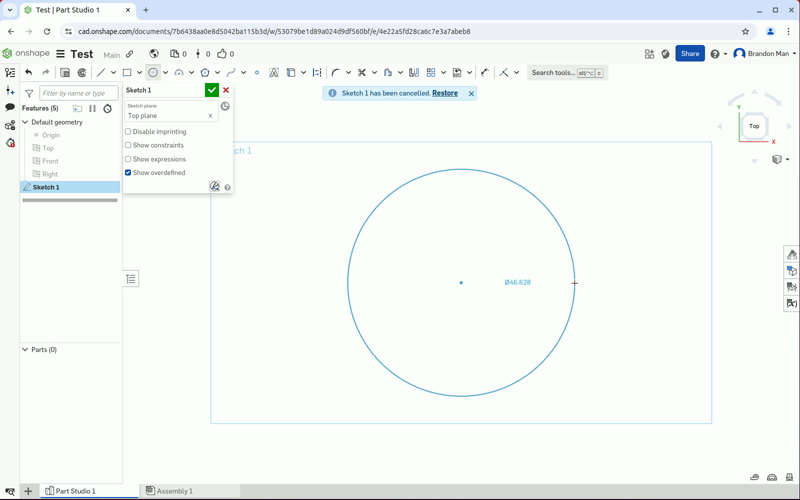
key(esc)
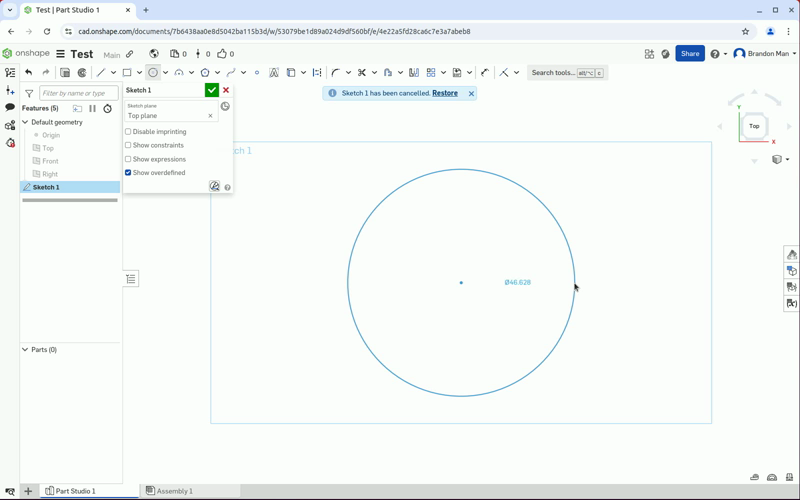
mouse_move(503, 250)
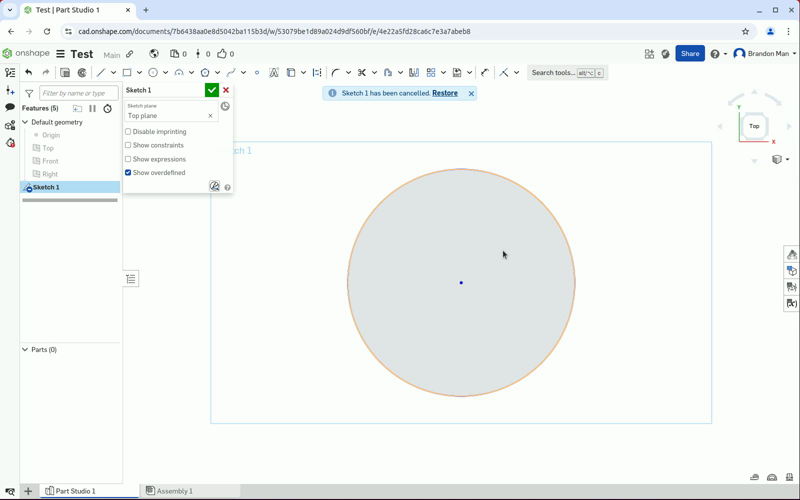
click(503, 250)
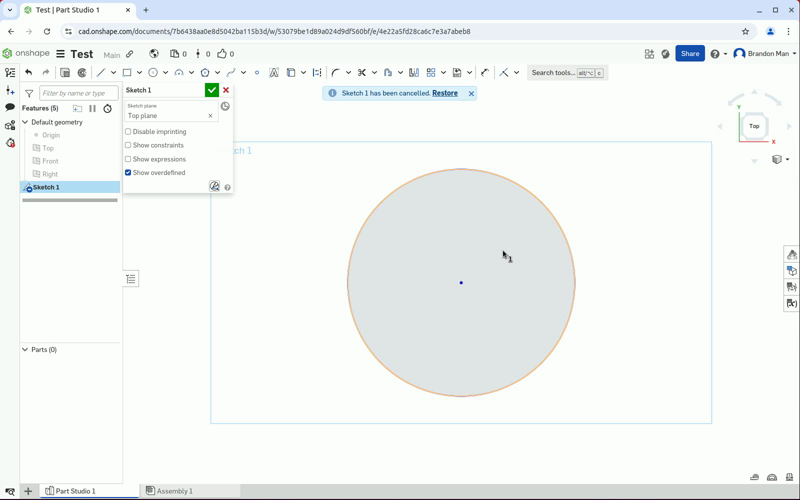
mouse_move(73, 352)
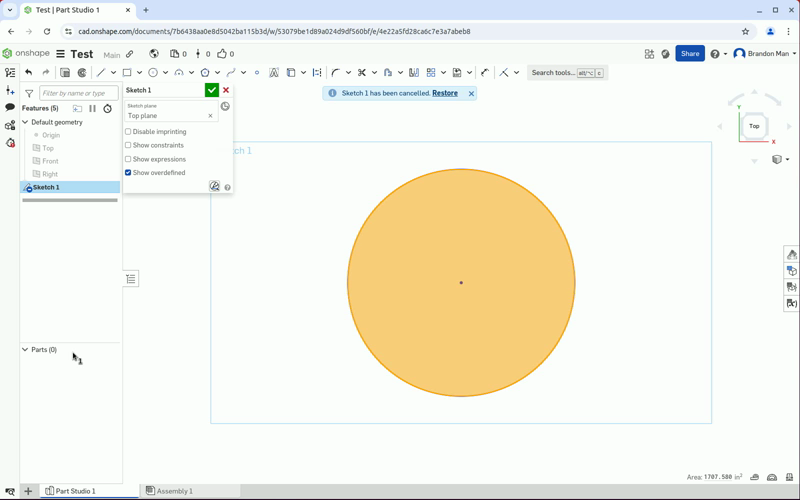
key(shift+y)
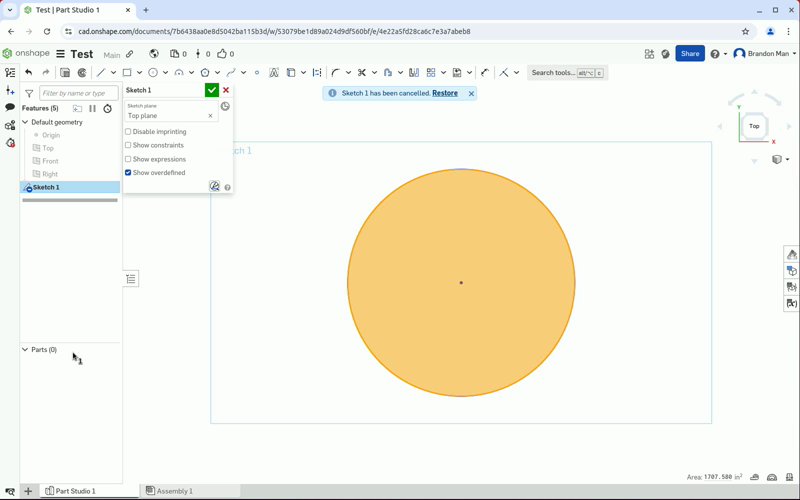
key(shift+e)
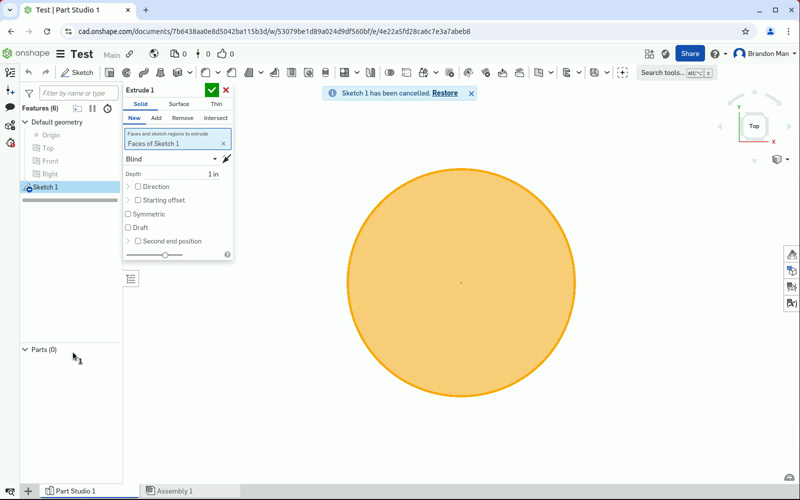
mouse_move(143, 106)
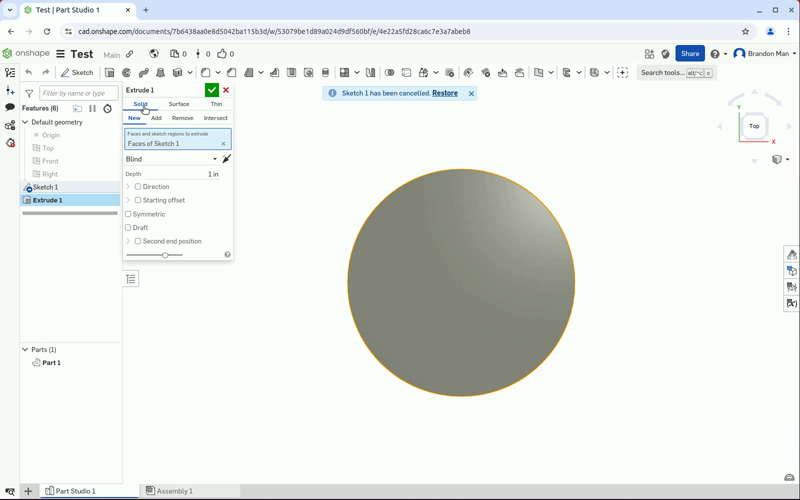
click(143, 106)
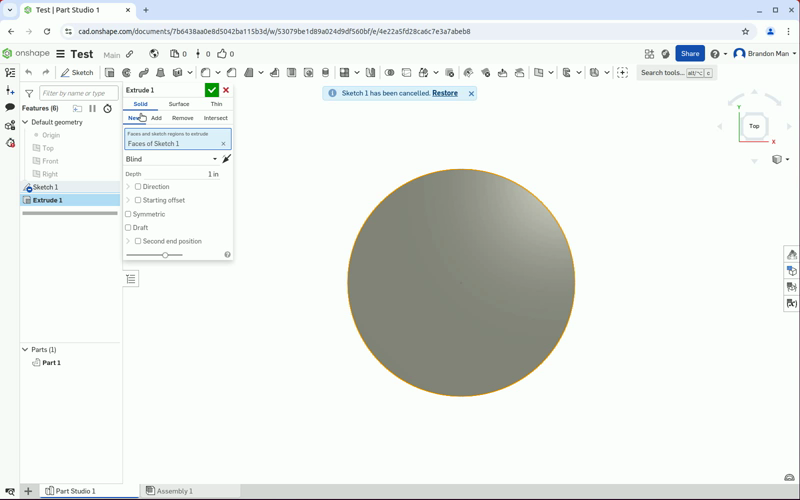
mouse_move(137, 120)
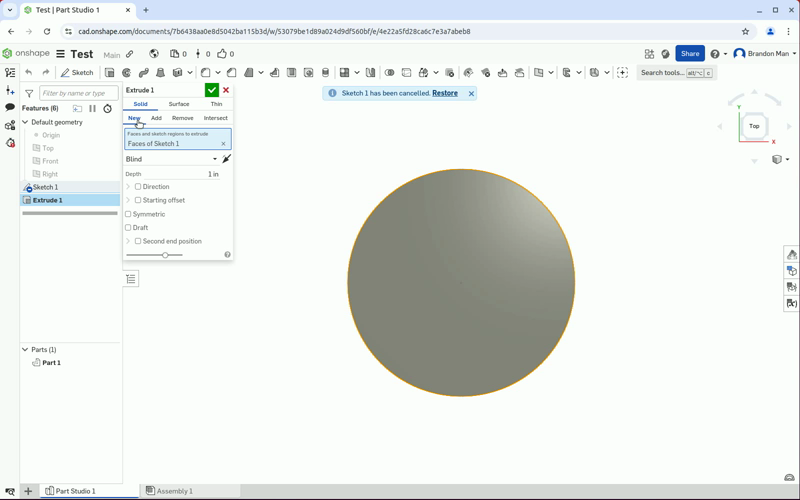
click(137, 120)
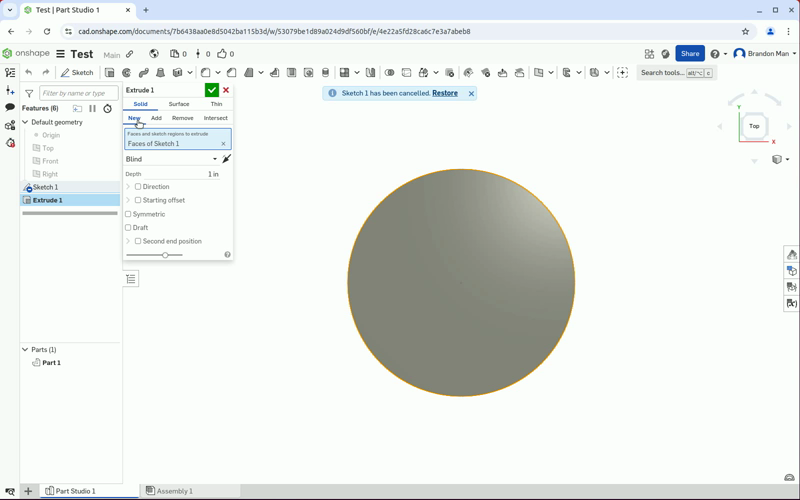
key(tab, 4)
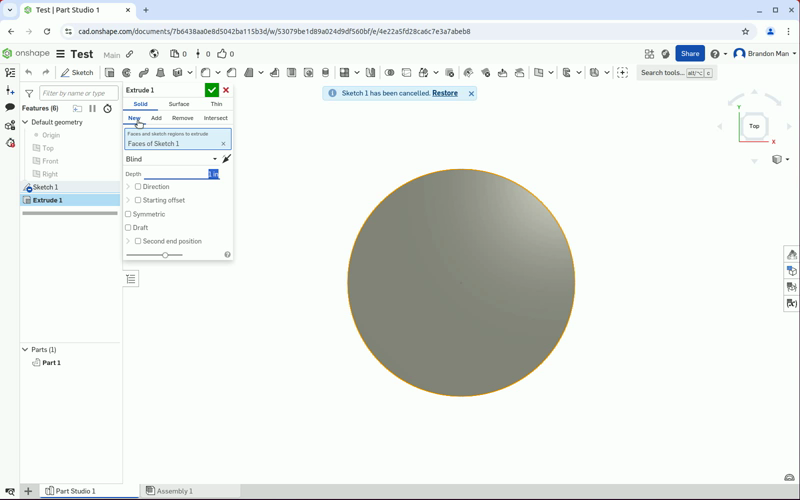
text(23.108)
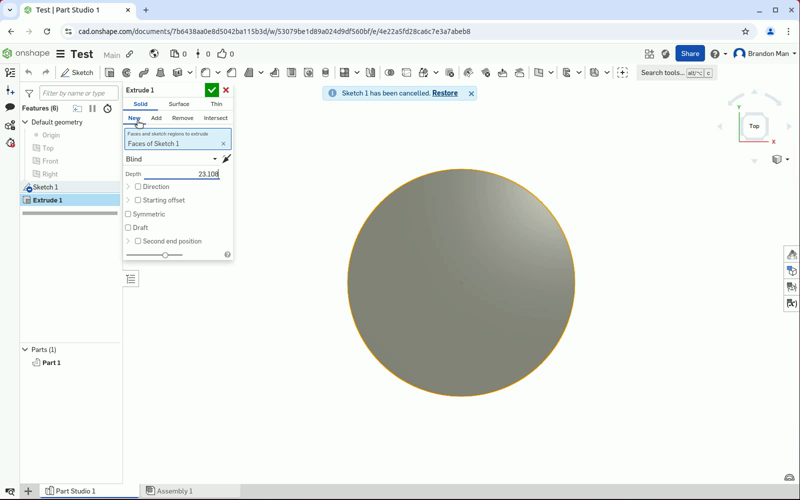
key(enter)
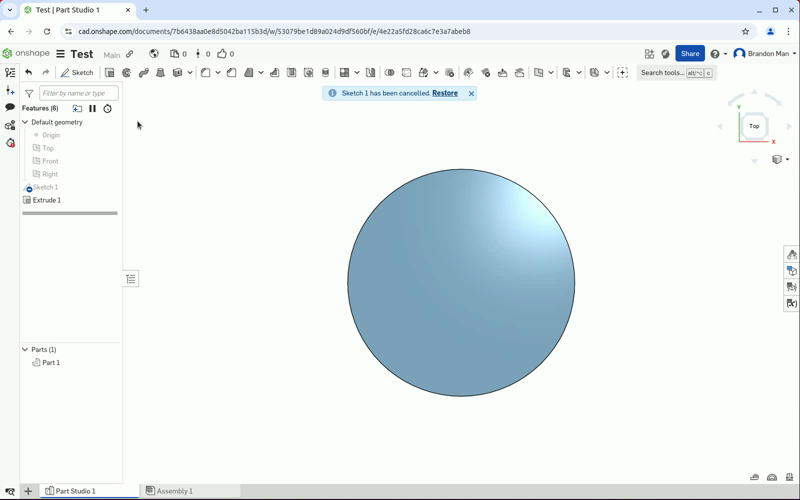
key(shift+h)
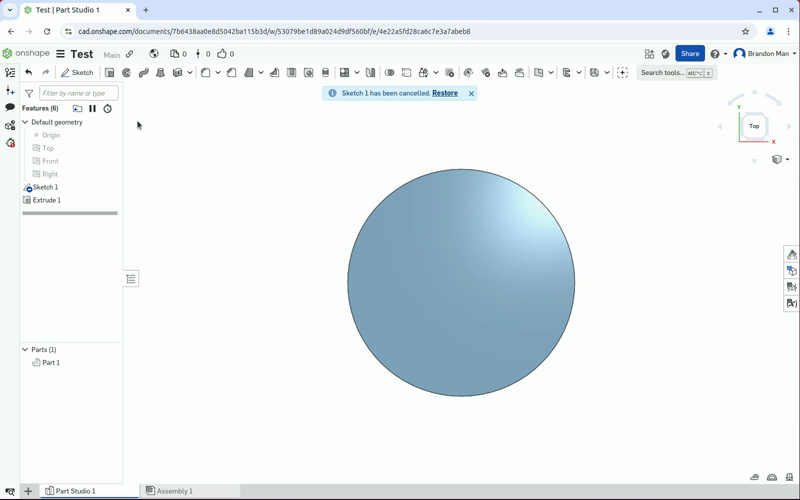
key(shift+h)
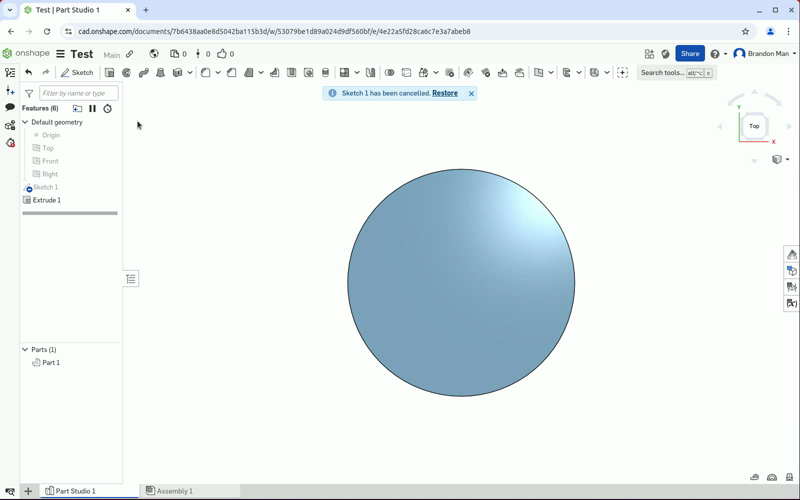
mouse_move(73, 189)
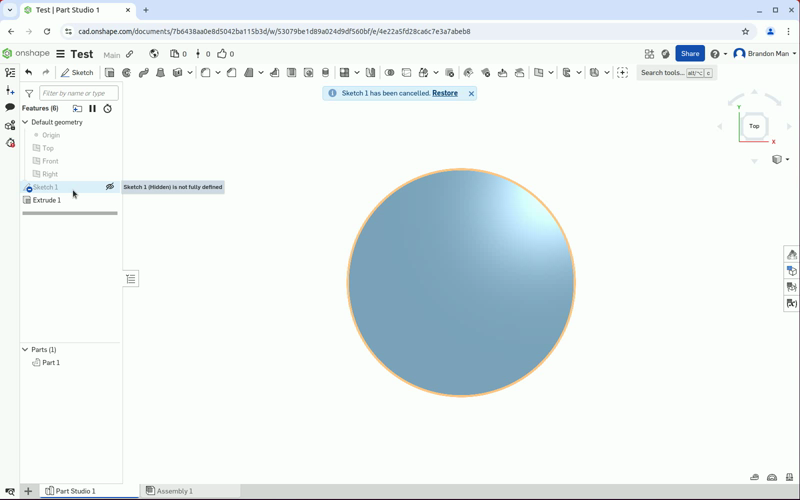
click(73, 189)
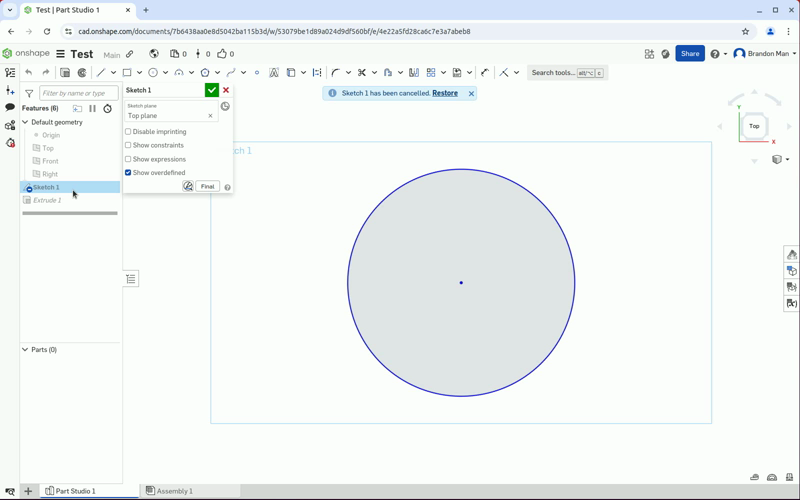
mouse_move(229, 92)
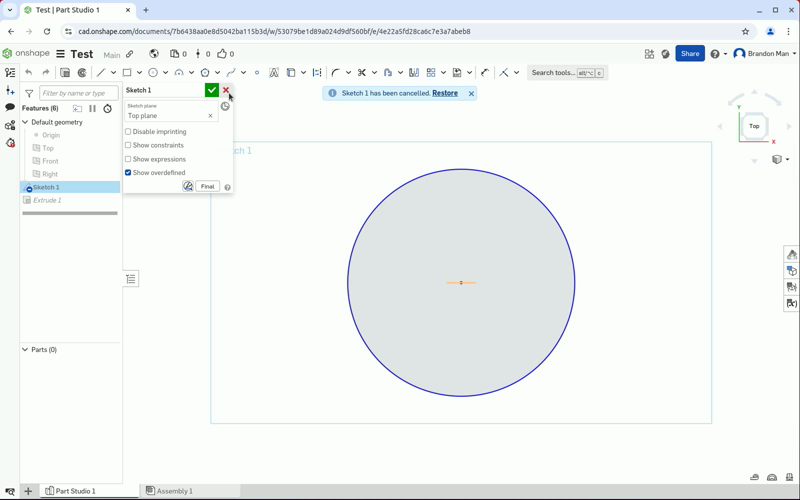
click(229, 92)
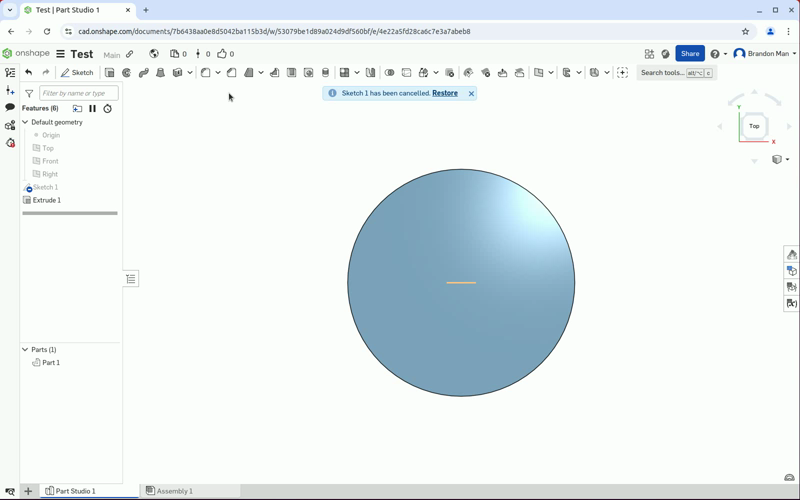
mouse_move(541, 75)
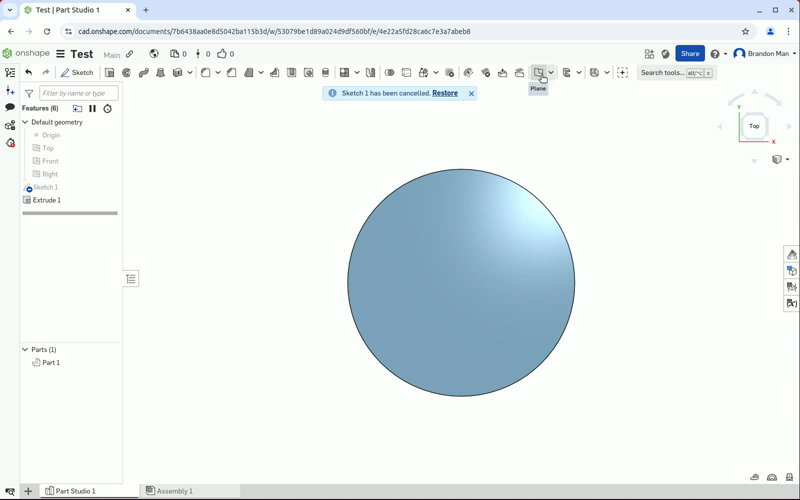
click(541, 75)
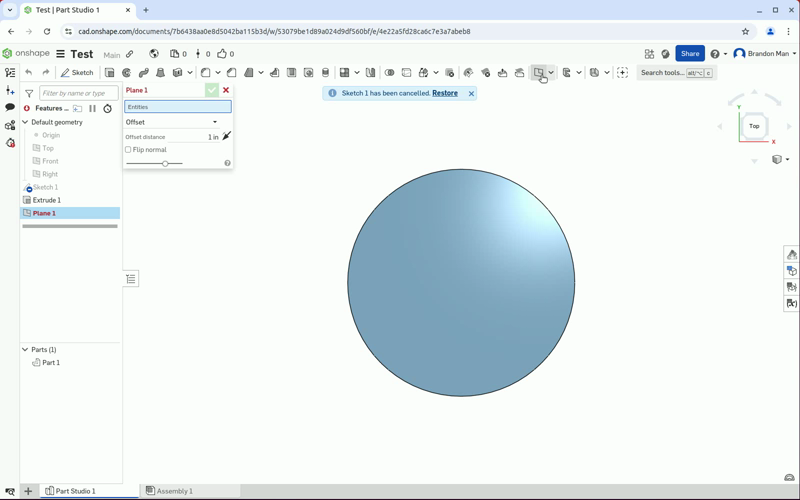
mouse_move(73, 150)
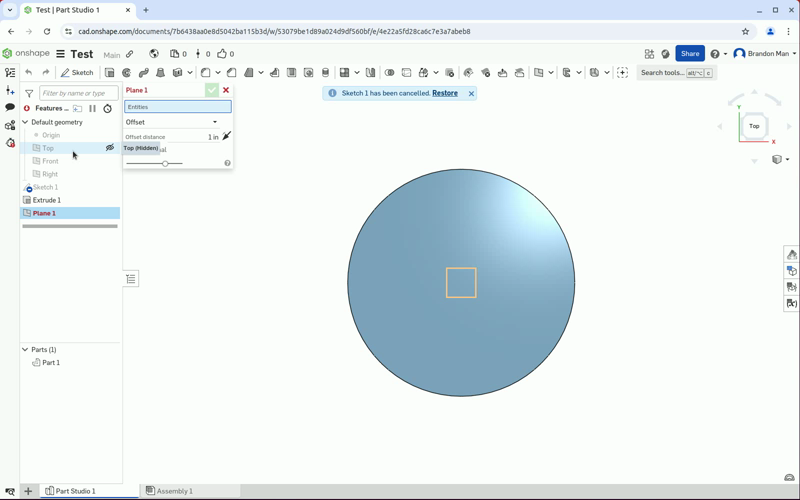
click(73, 150)
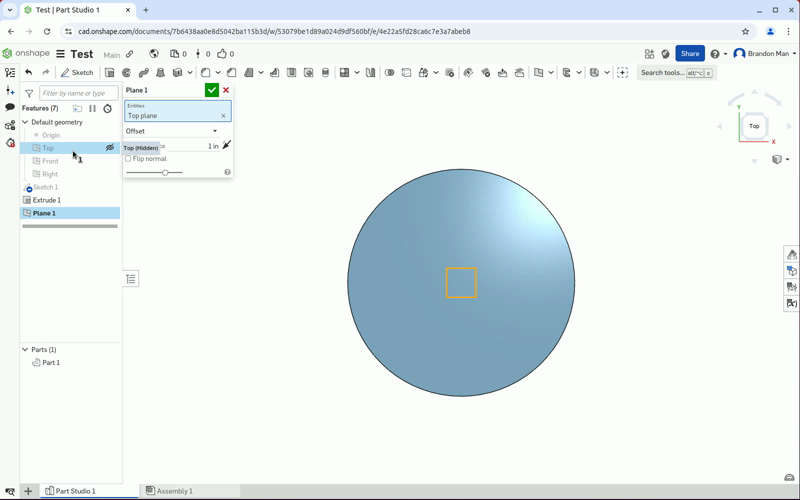
key(tab, 2)
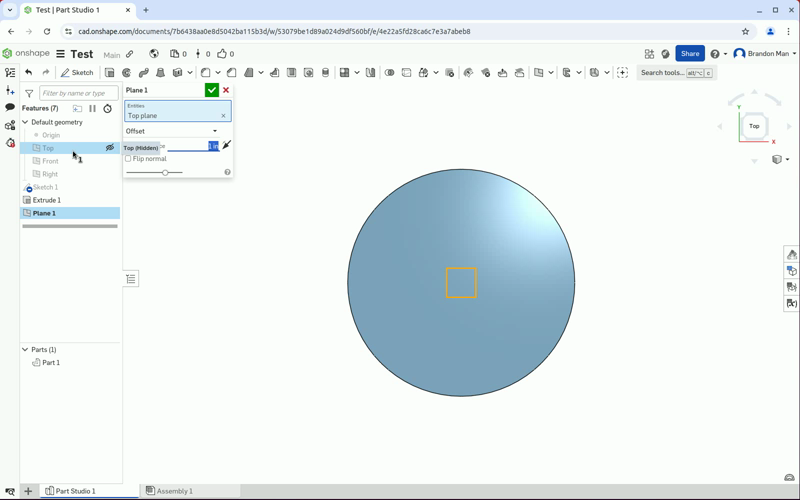
text(23.108)
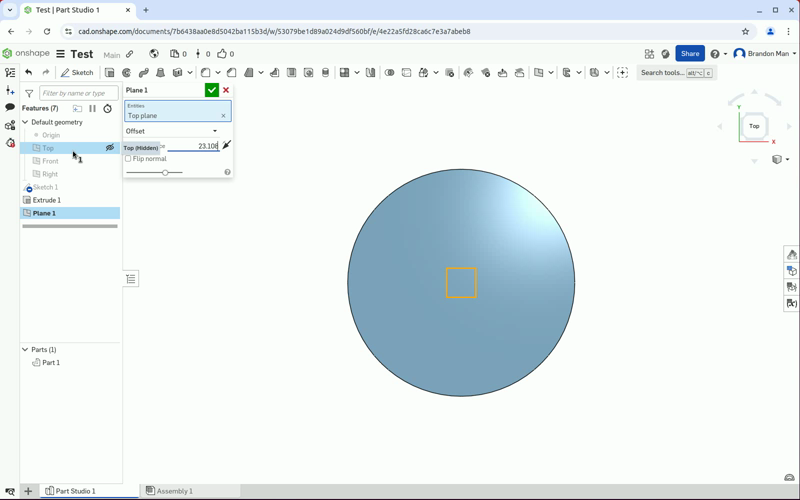
key(enter, 2)
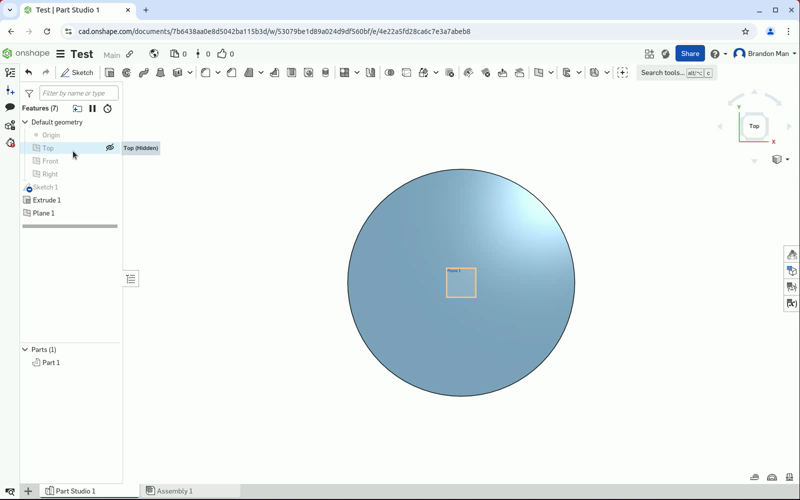
key(shift+s)
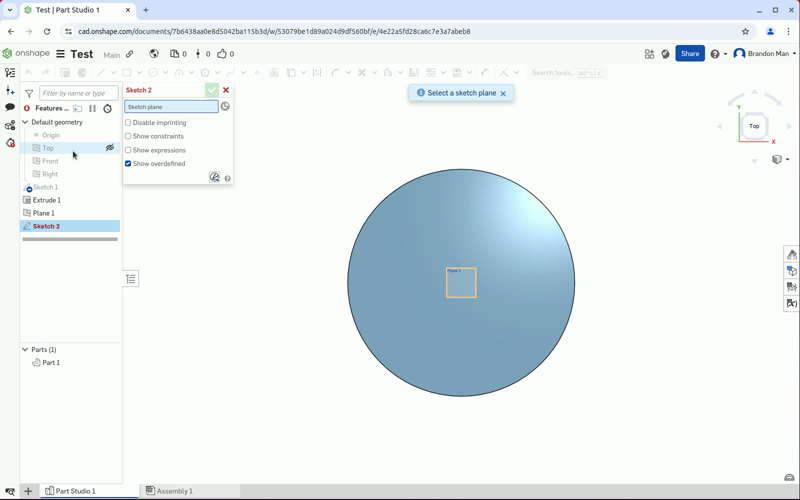
mouse_move(73, 215)
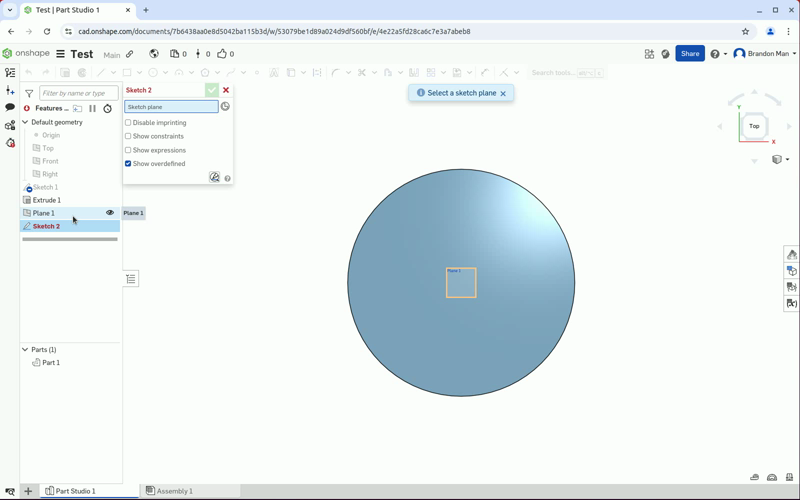
click(73, 215)
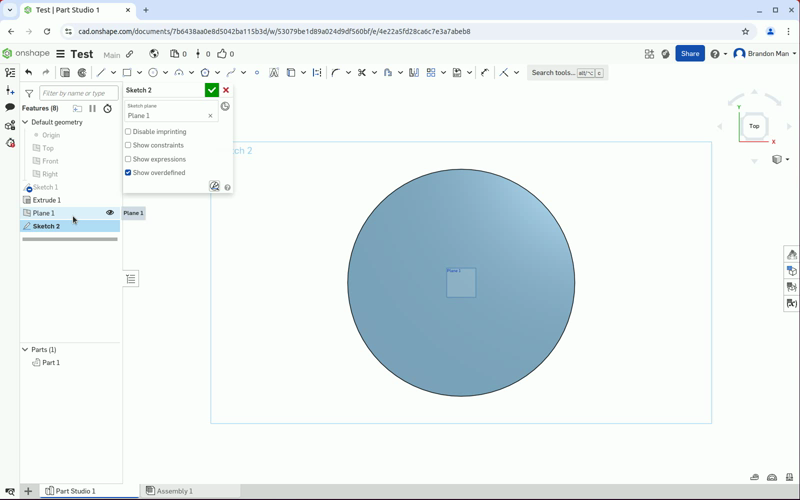
mouse_move(73, 352)
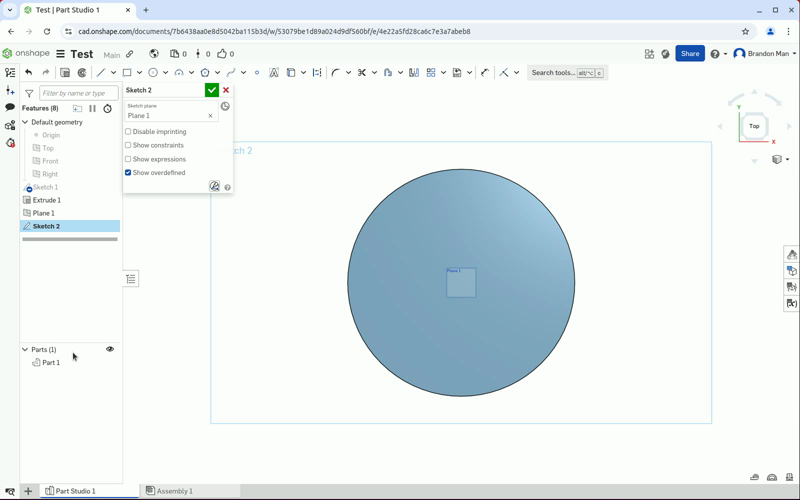
key(y)
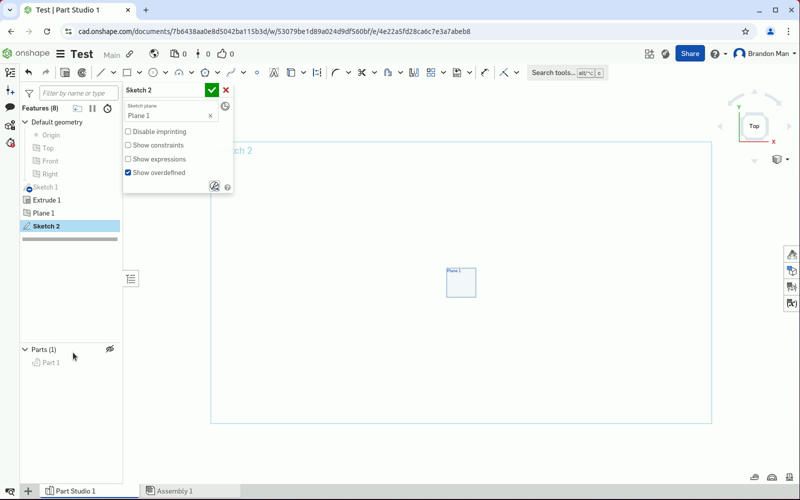
key(a)
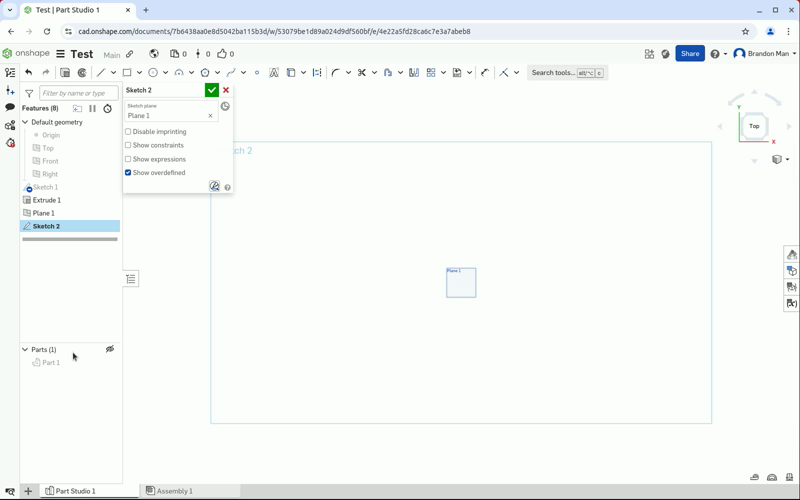
key_down(shift)
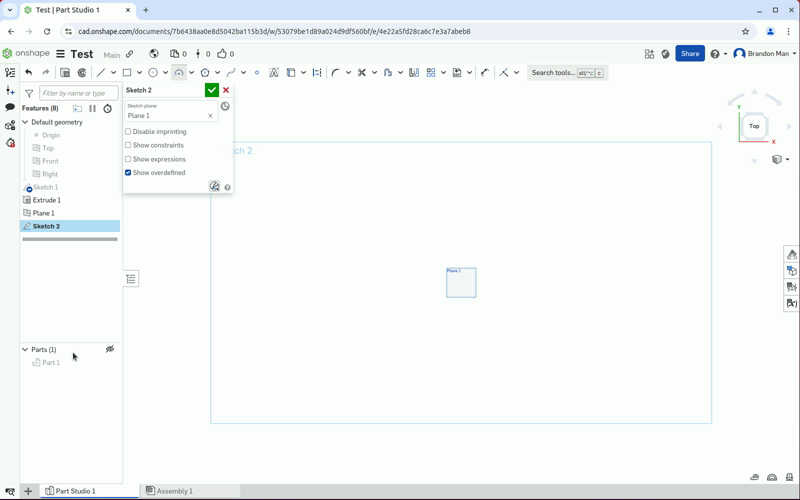
mouse_move(567, 318)
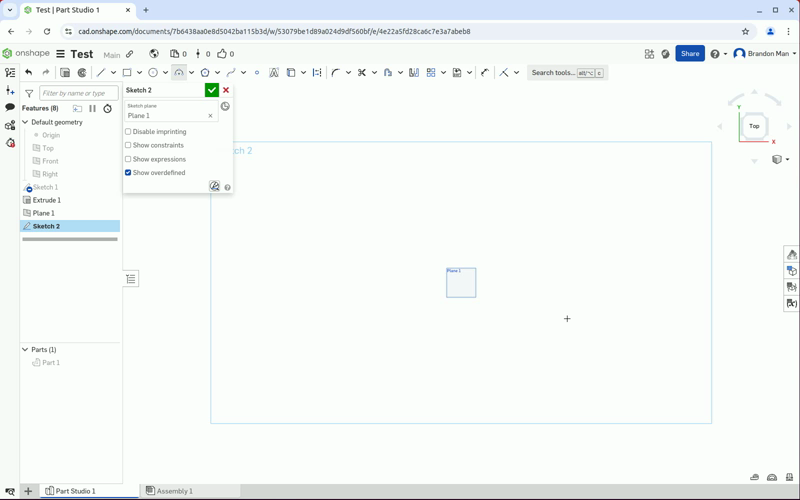
click(567, 318)
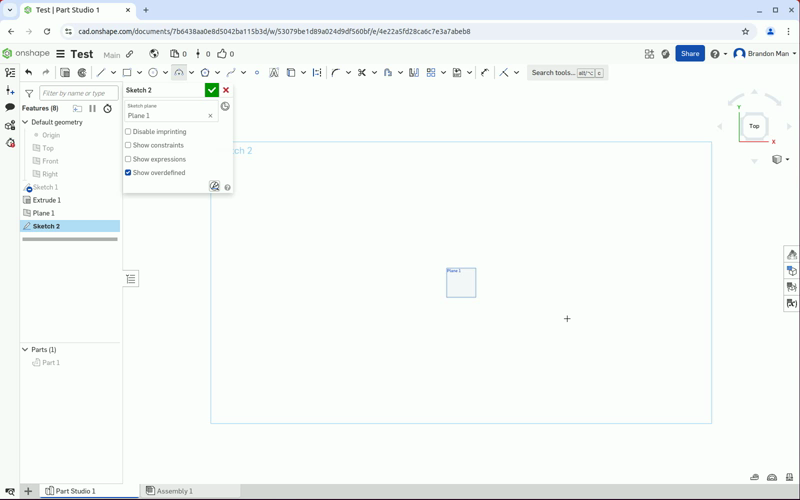
key_up(shift)
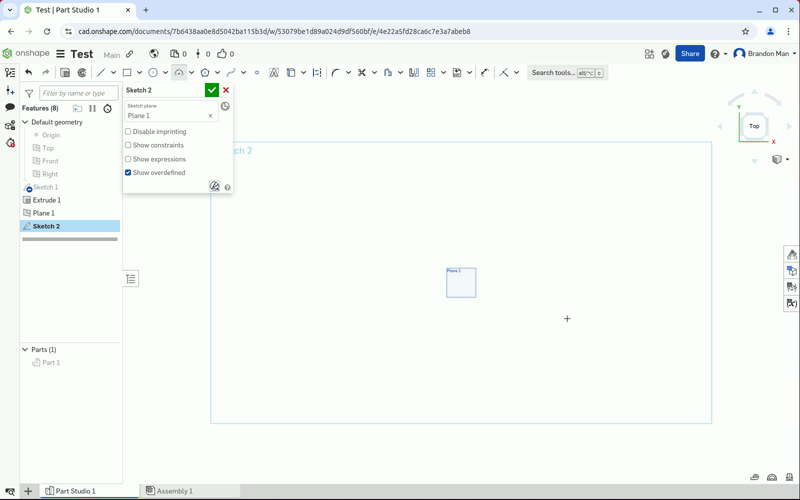
key_down(shift)
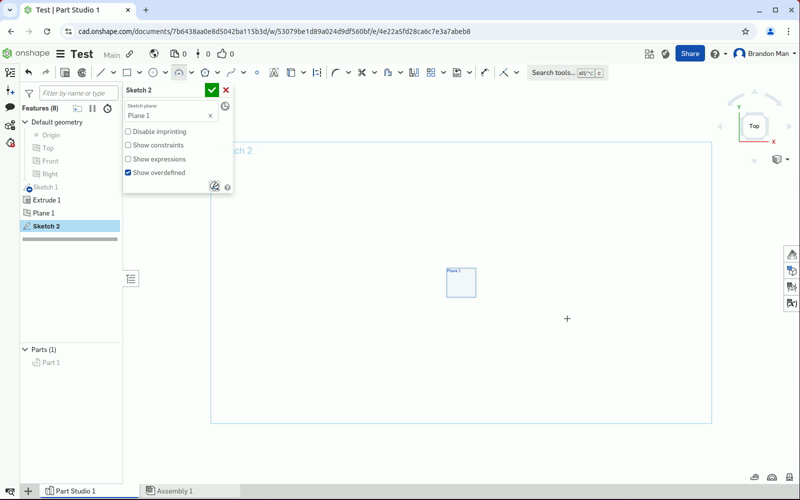
mouse_move(567, 246)
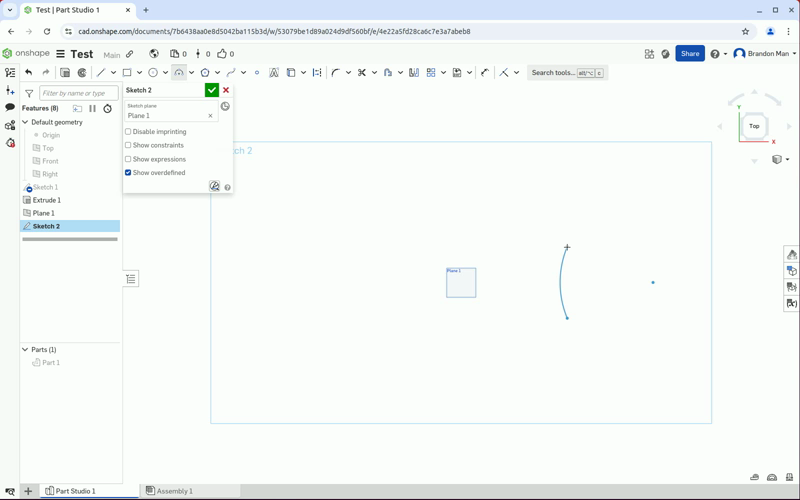
click(567, 246)
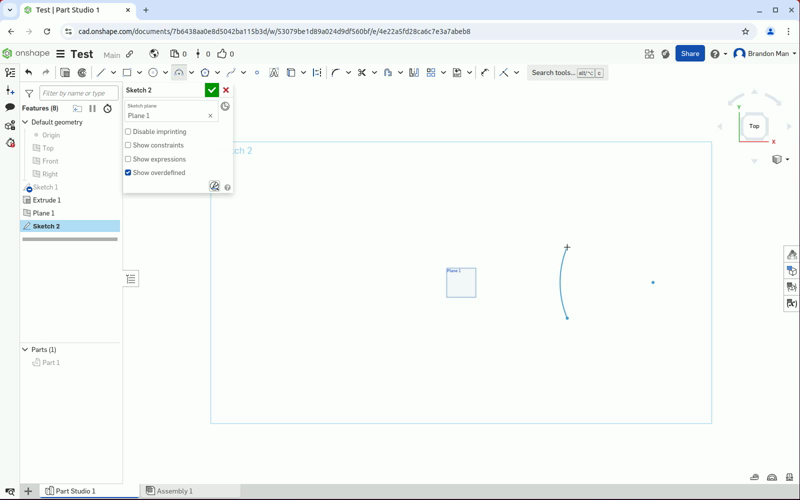
mouse_move(573, 282)
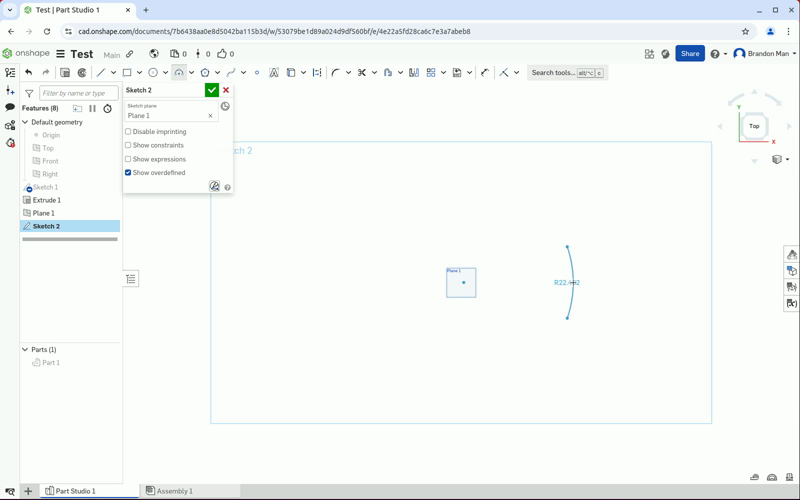
click(573, 282)
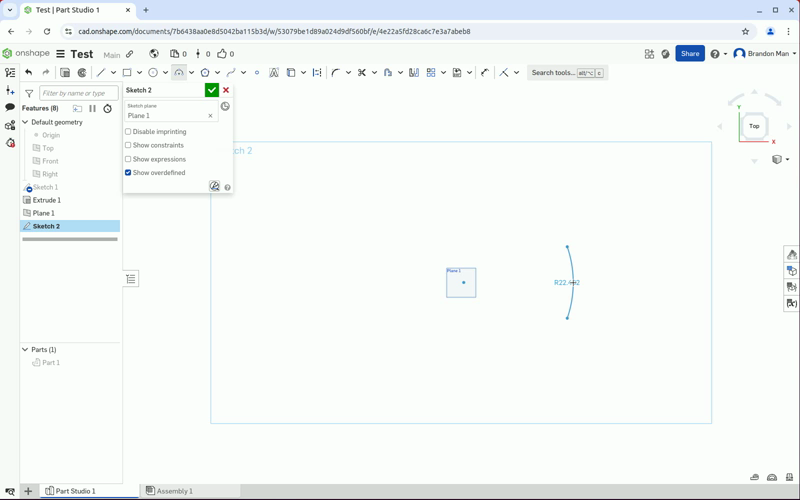
key_up(shift)
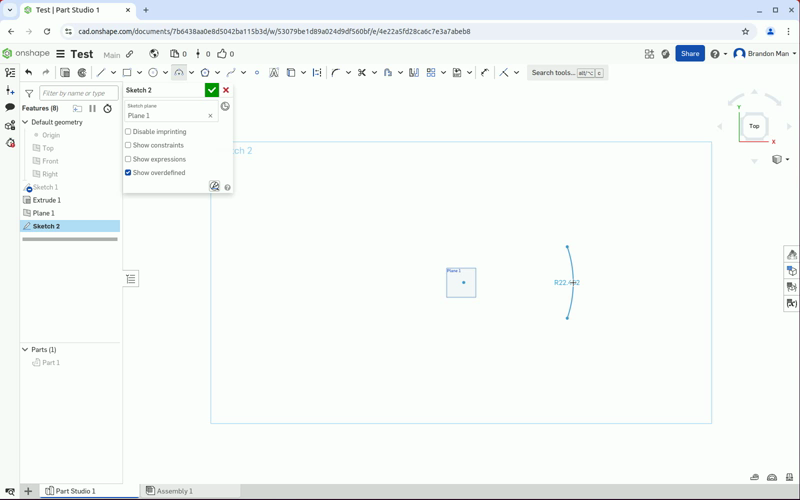
mouse_move(567, 246)
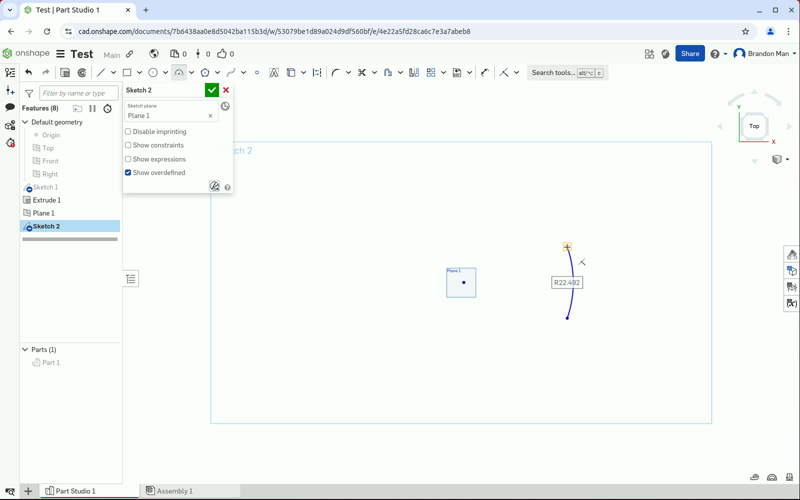
click(567, 246)
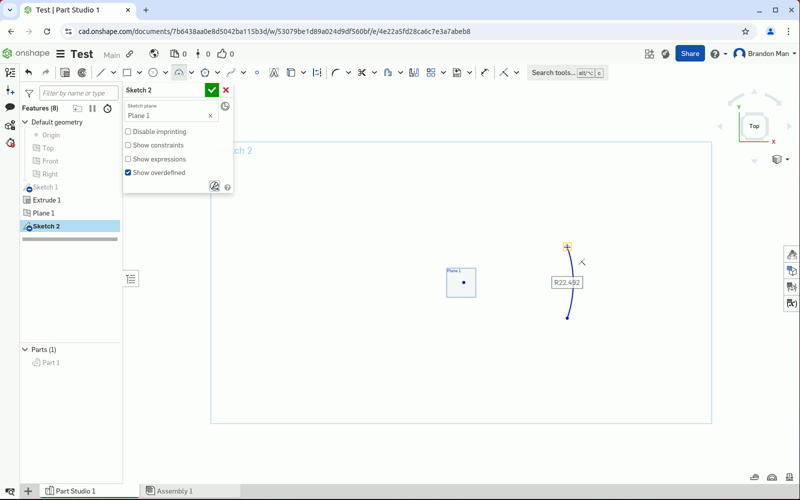
mouse_move(567, 318)
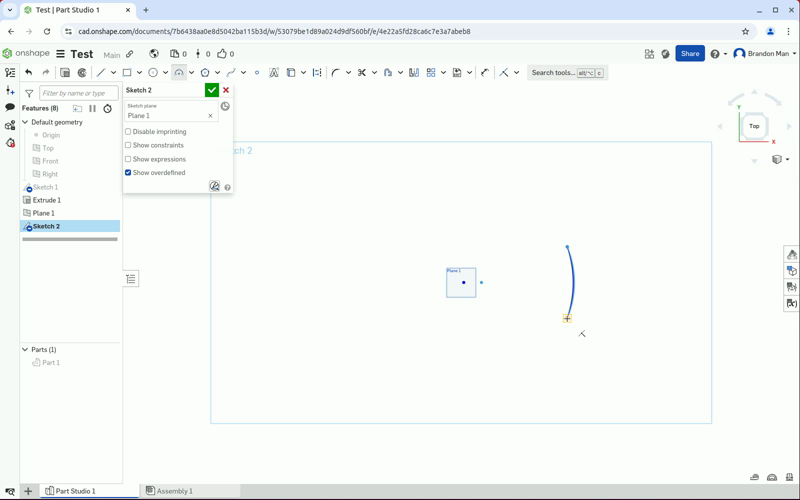
click(567, 318)
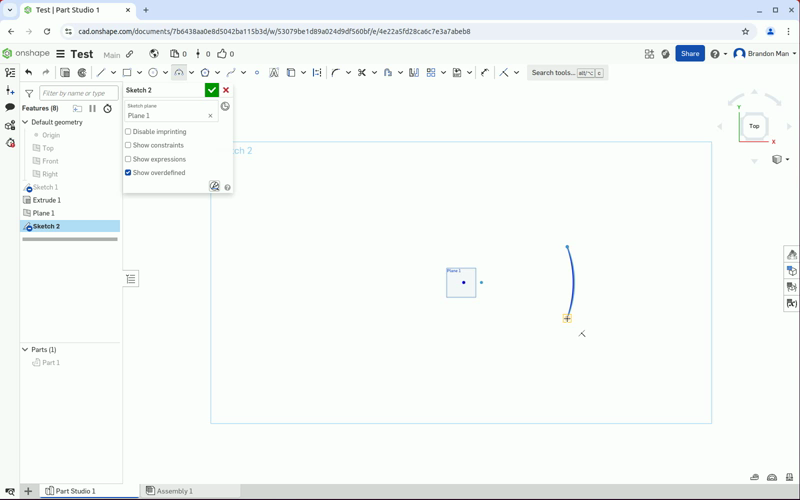
key_down(shift)
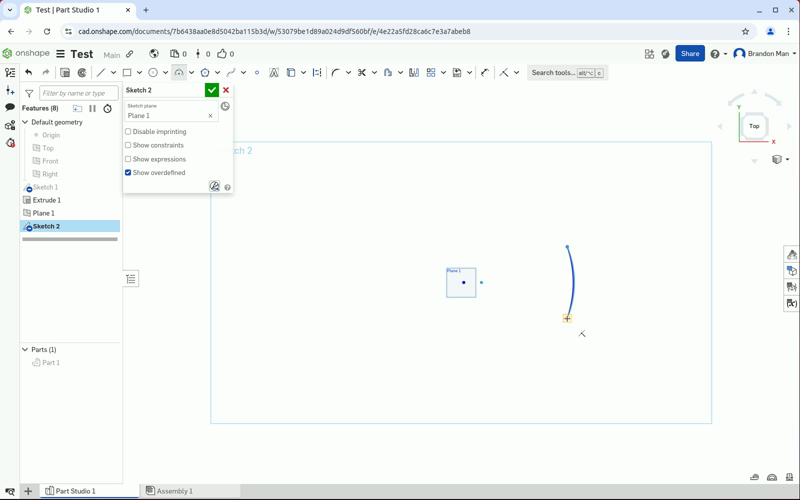
mouse_move(511, 282)
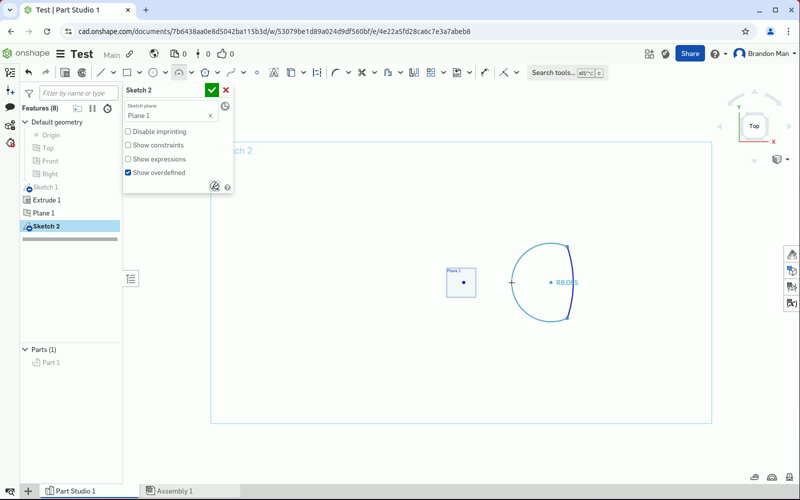
click(511, 282)
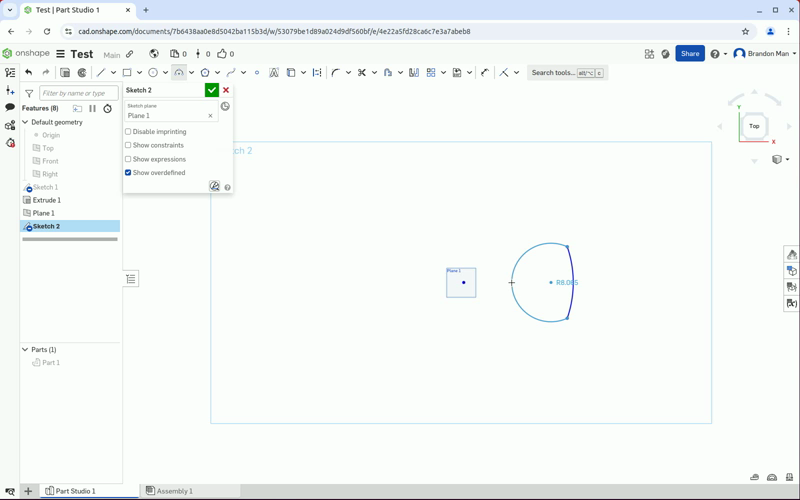
key_up(shift)
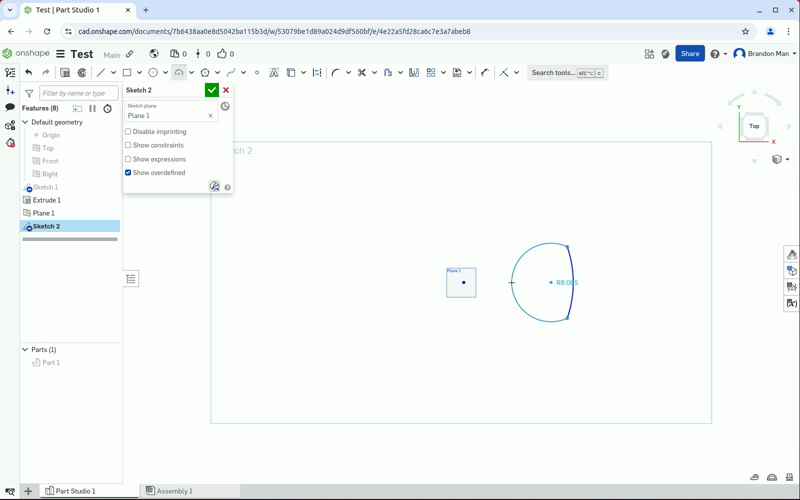
key(esc)
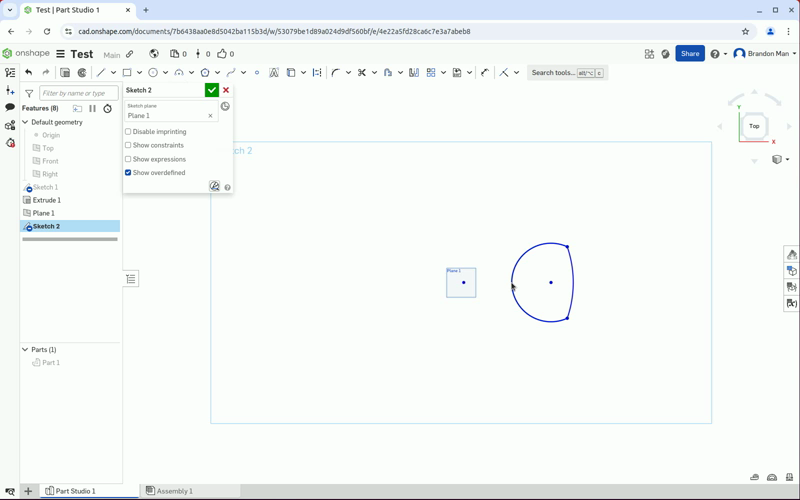
mouse_move(553, 308)
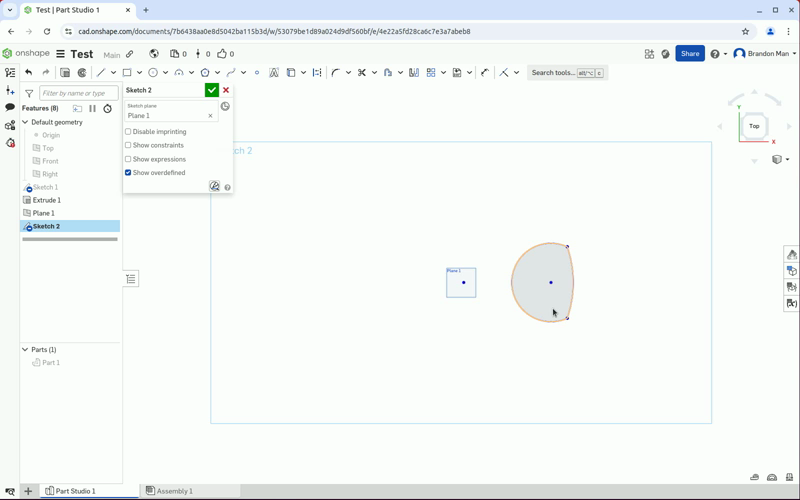
click(553, 308)
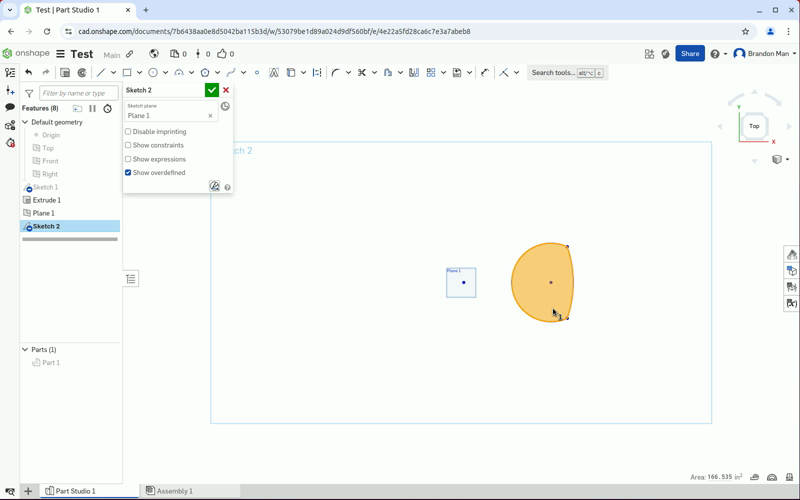
mouse_move(73, 352)
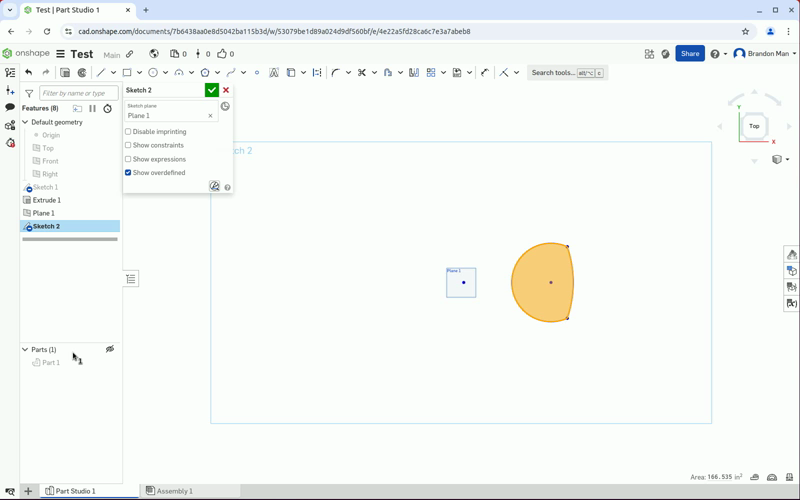
key(shift+y)
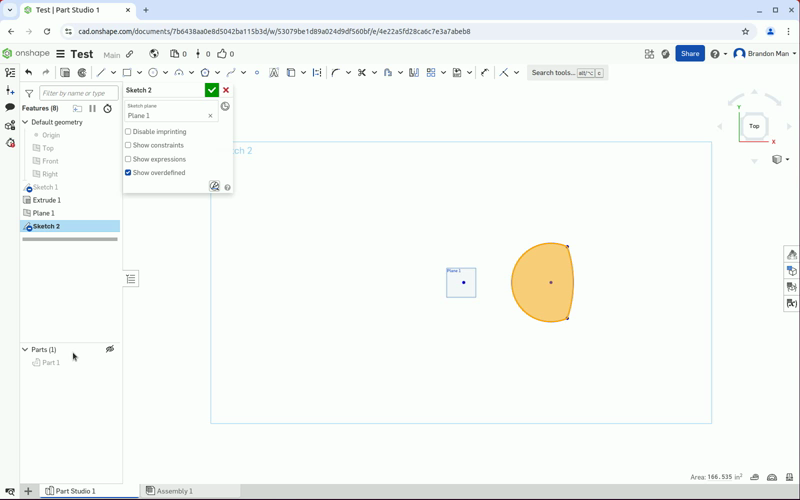
key(shift+e)
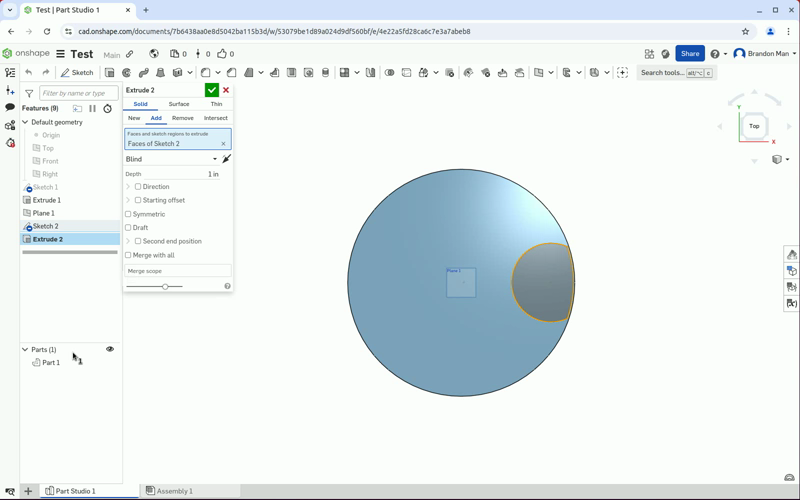
mouse_move(143, 106)
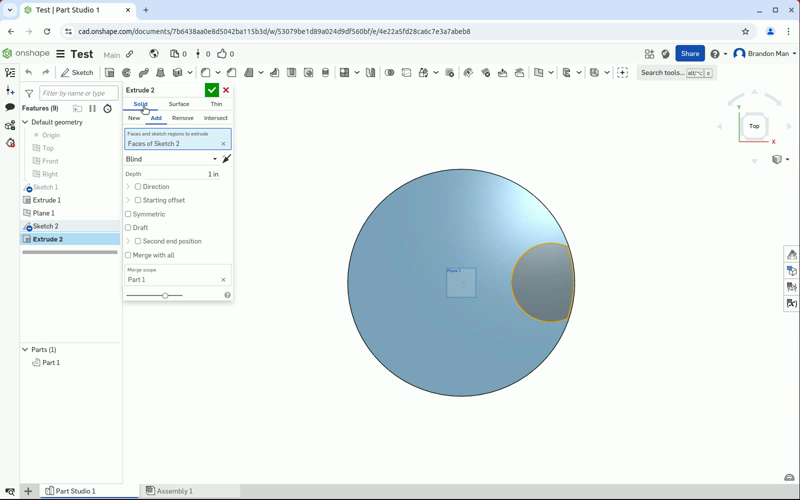
click(143, 106)
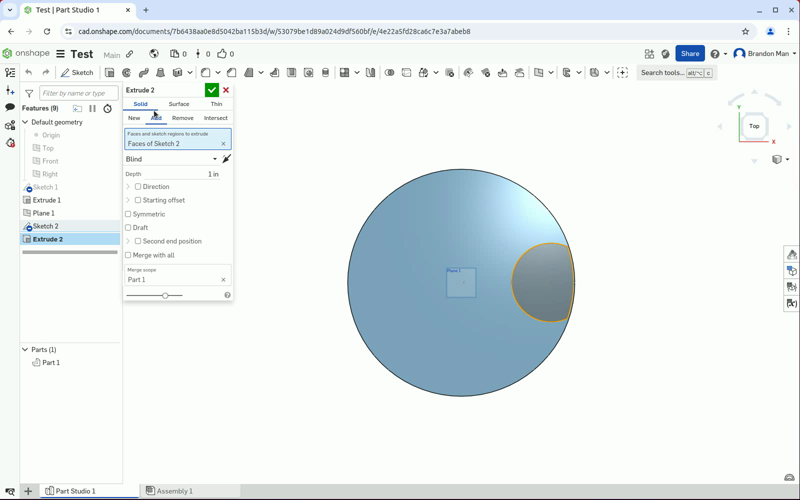
mouse_move(186, 120)
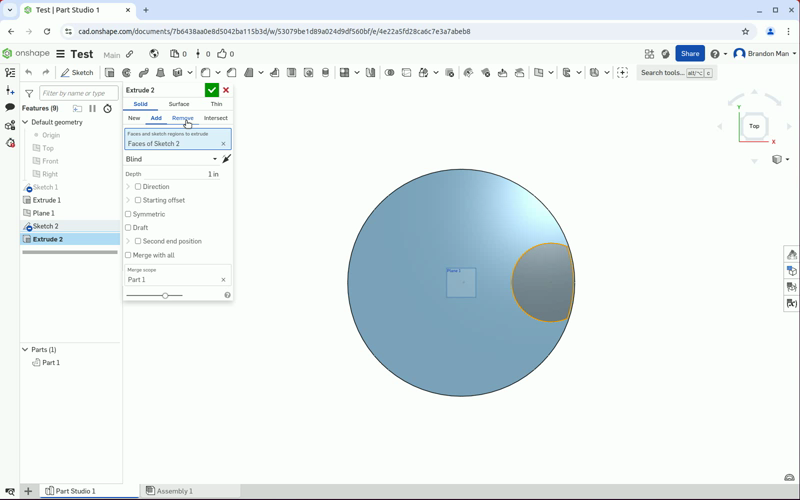
click(186, 120)
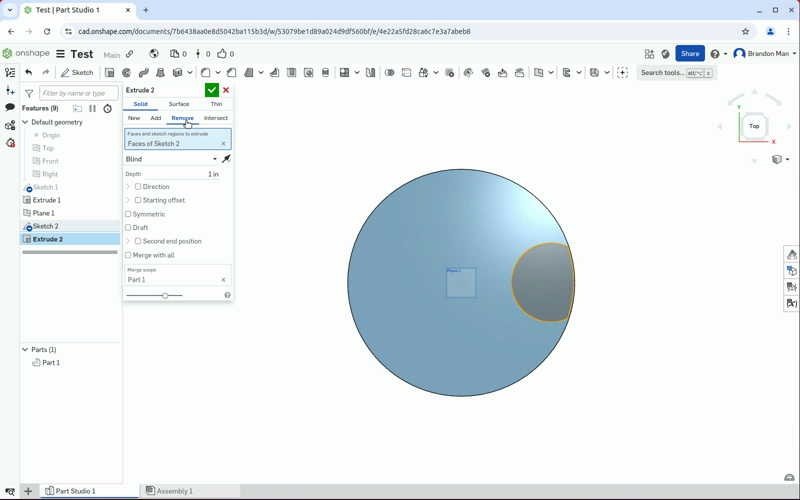
key(tab, 4)
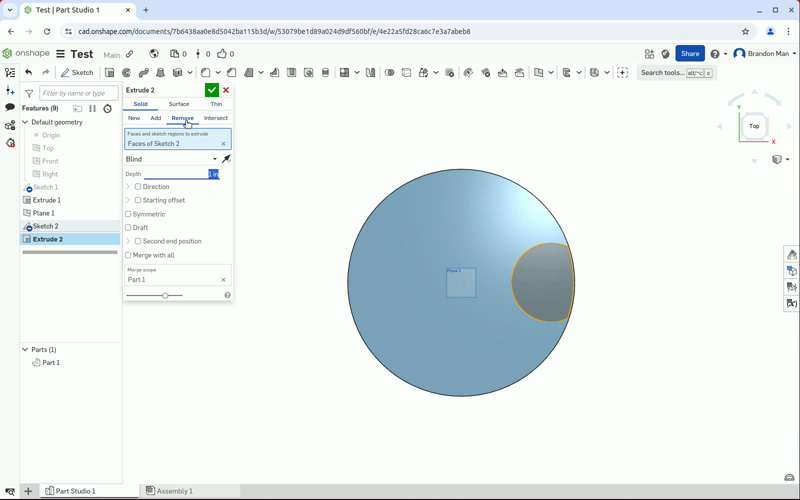
text(9.147)
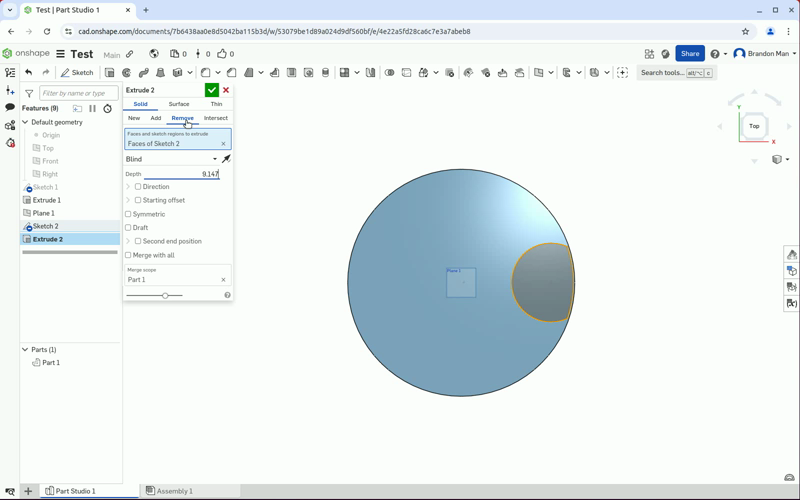
key(tab, 6)
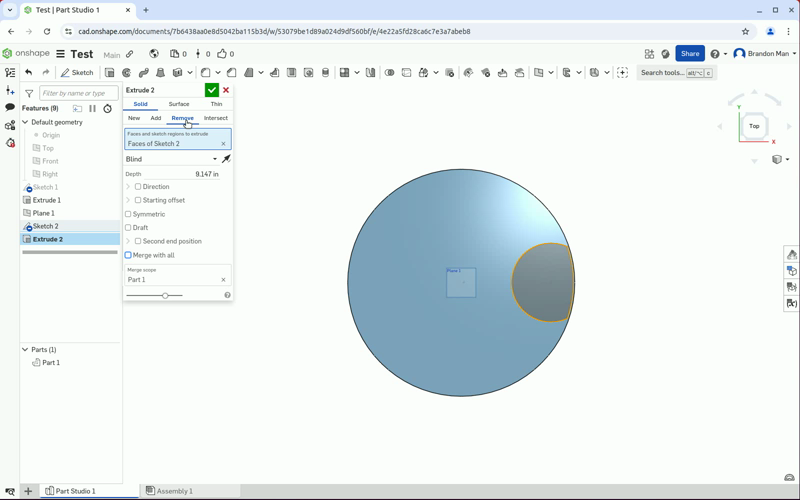
key(space)
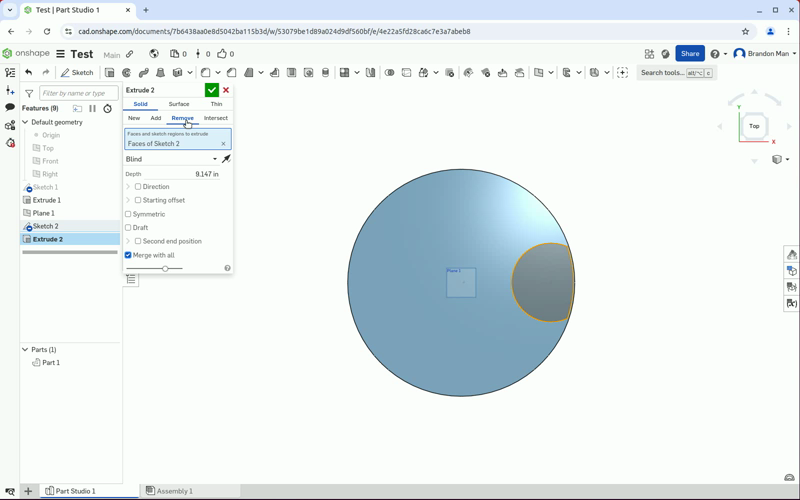
key(enter)
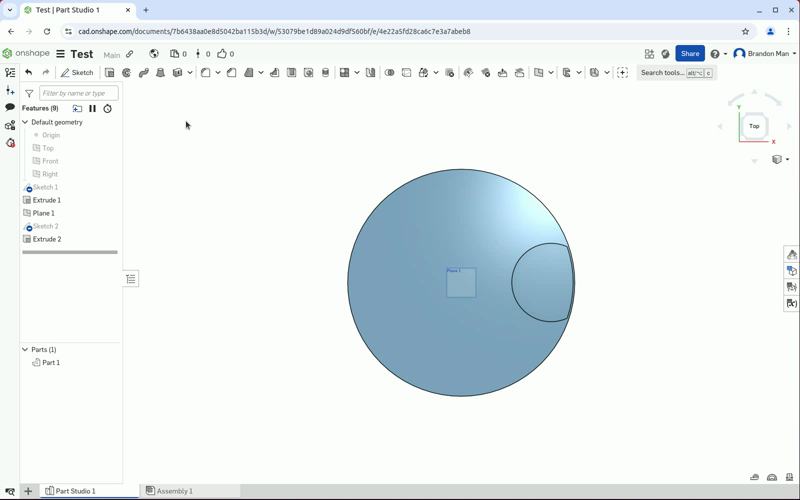
key(shift+h)
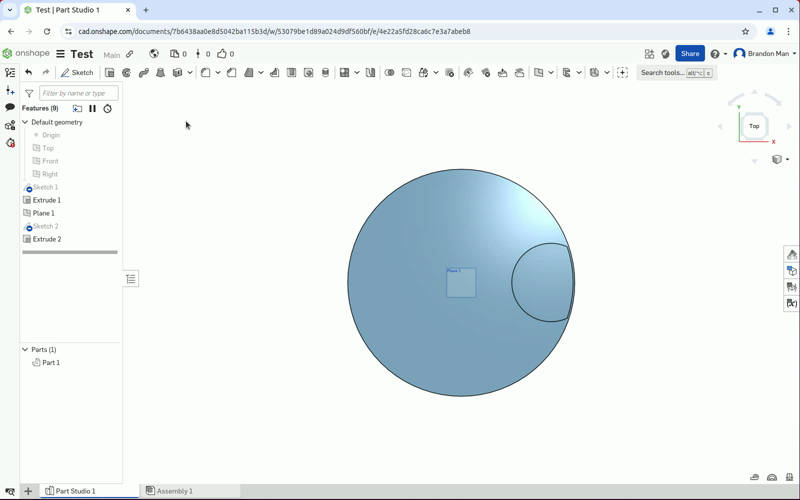
key(shift+h)
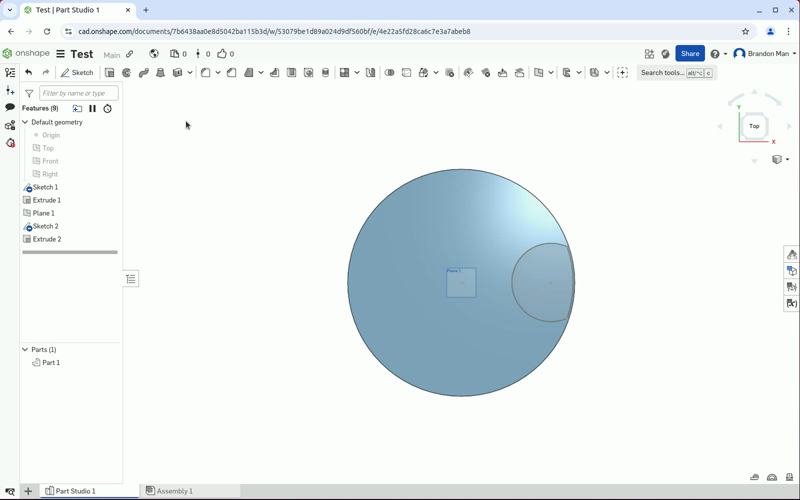
key(shift+7)
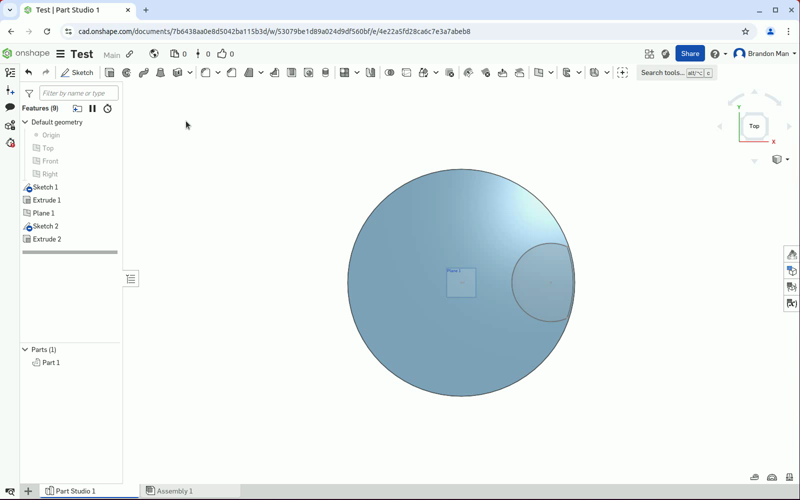
key(up, 3)
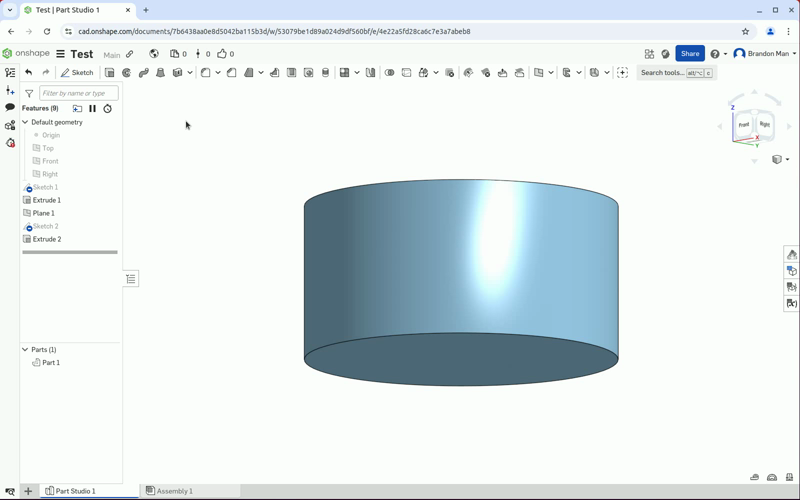
key(left, 3)
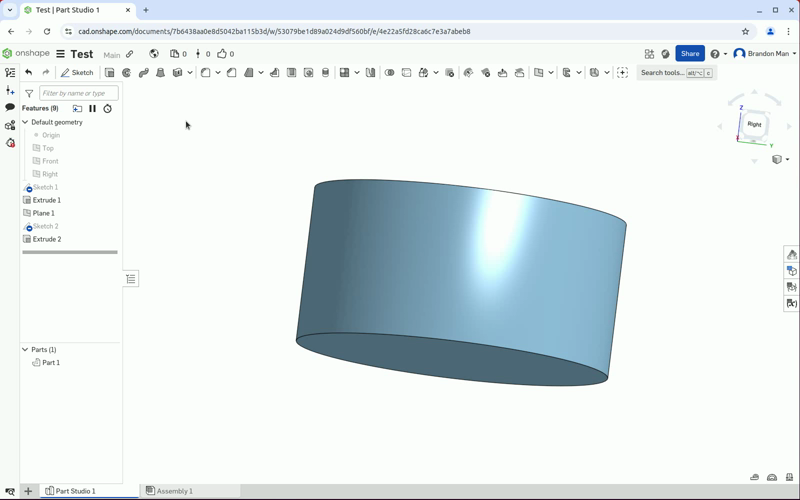
key(right, 3)
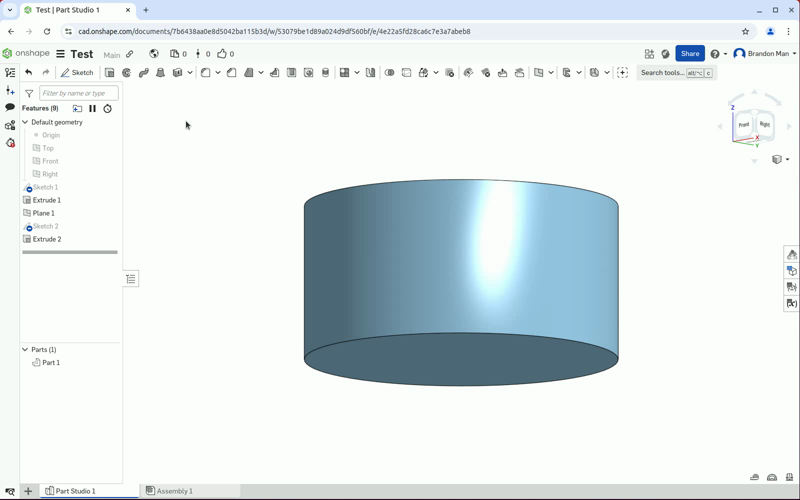
key(down, 3)
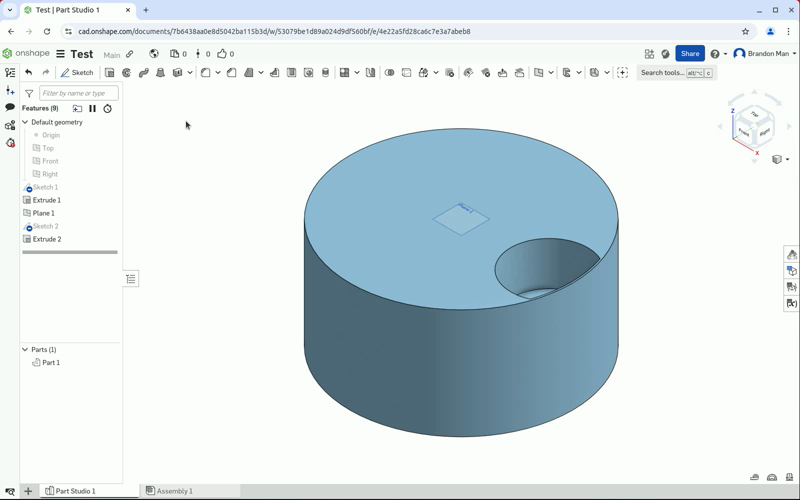
mouse_move(73, 189)
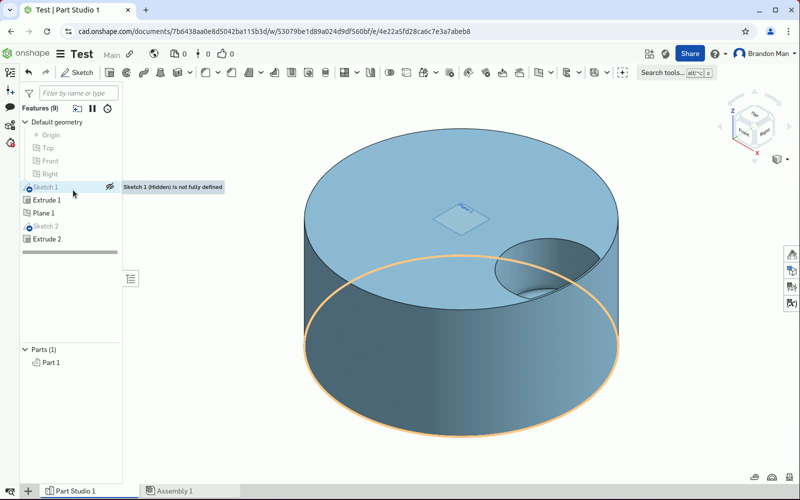
click(73, 189)